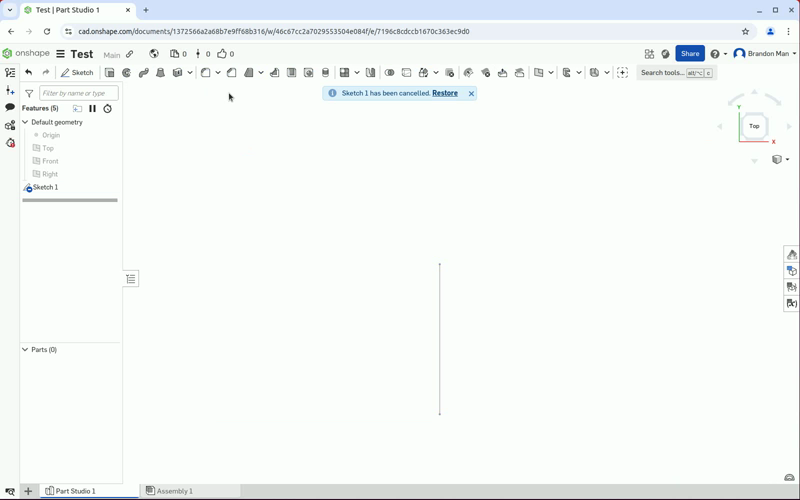
key(shift+h)
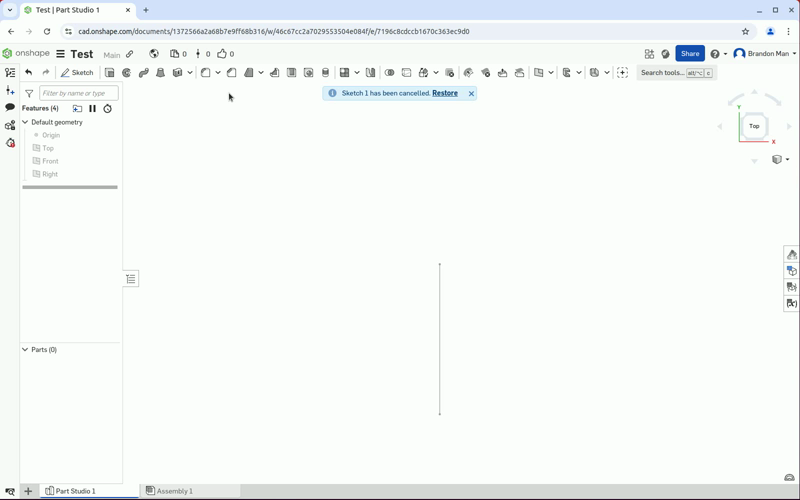
key(shift+s)
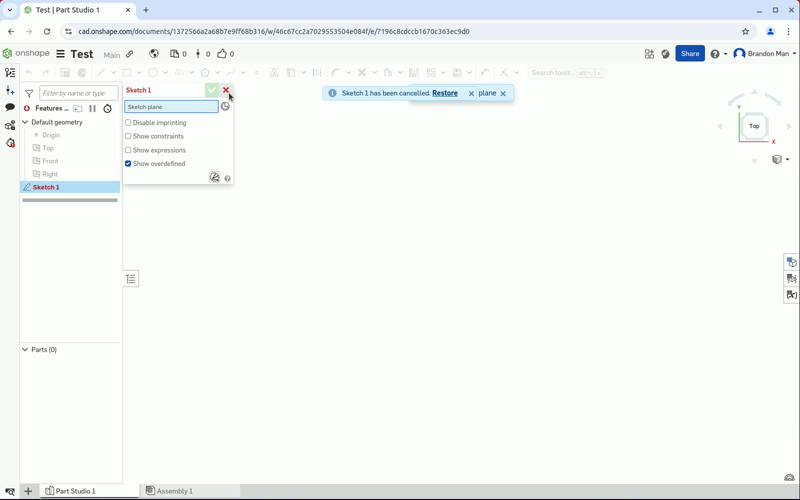
mouse_move(73, 150)
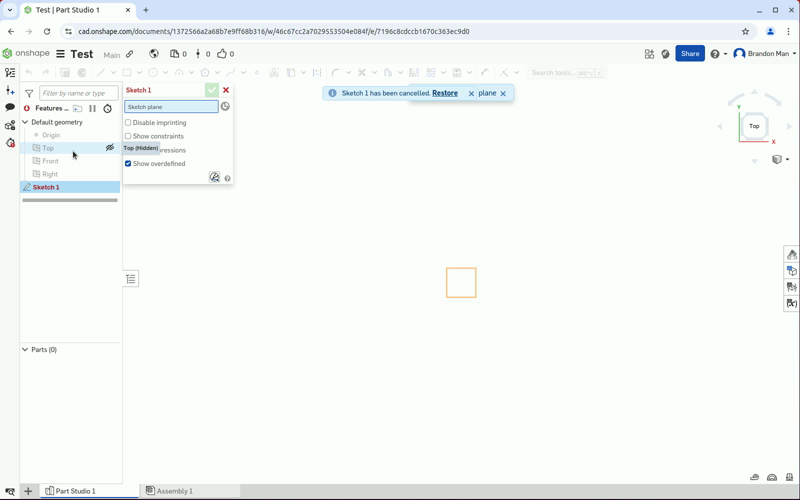
click(73, 150)
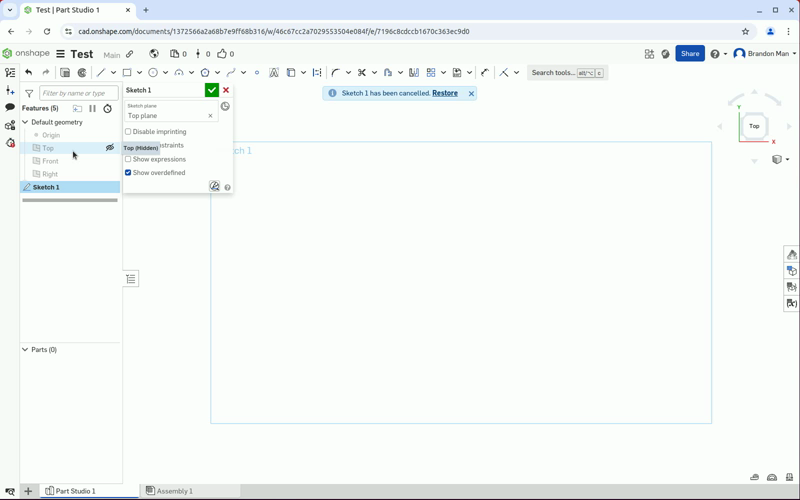
mouse_move(73, 352)
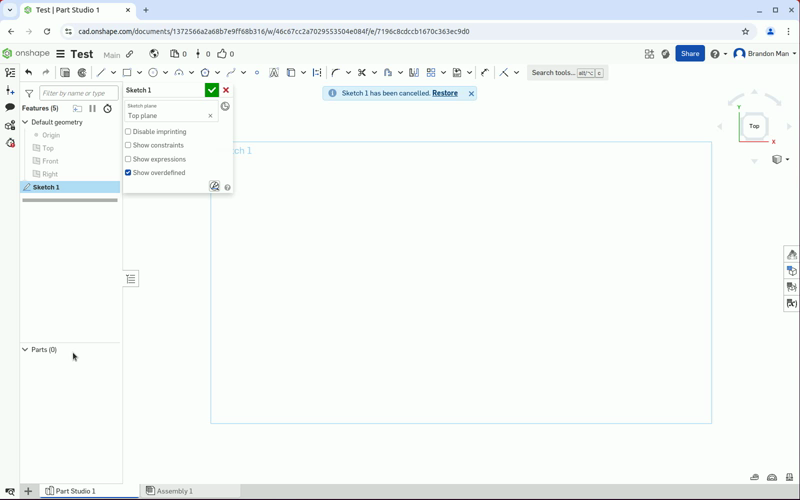
key(y)
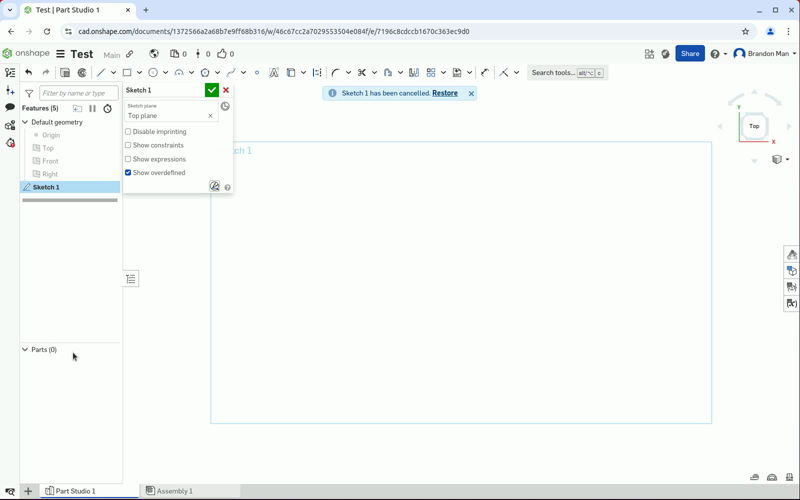
key(c)
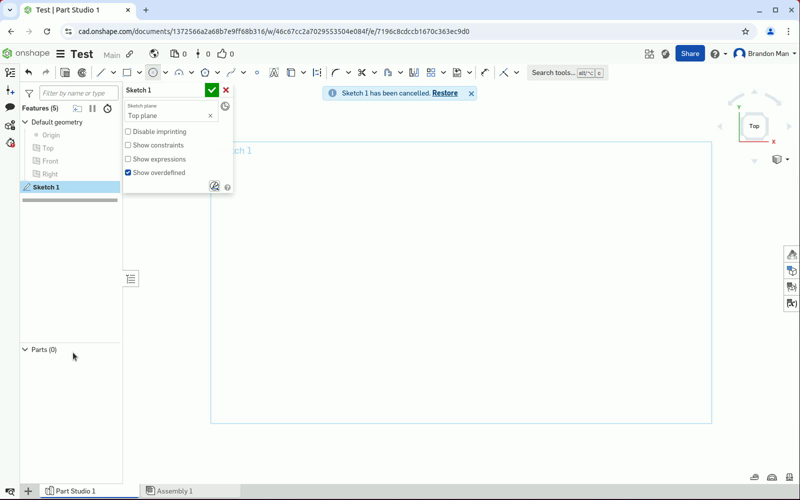
key_down(shift)
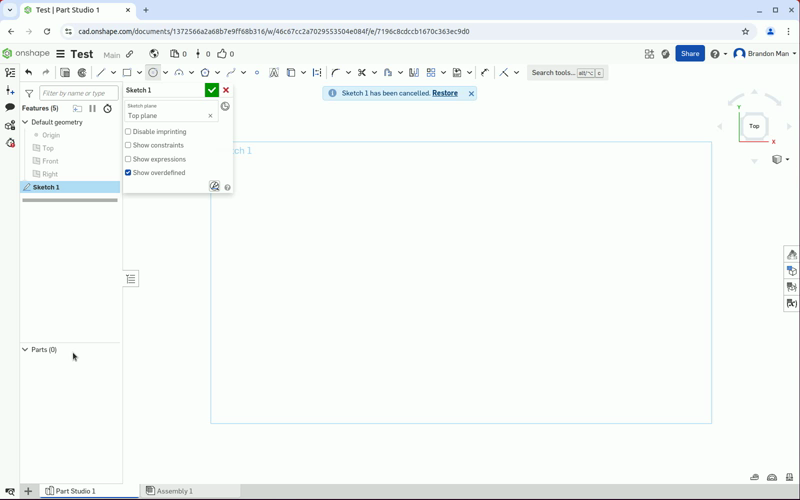
mouse_move(461, 282)
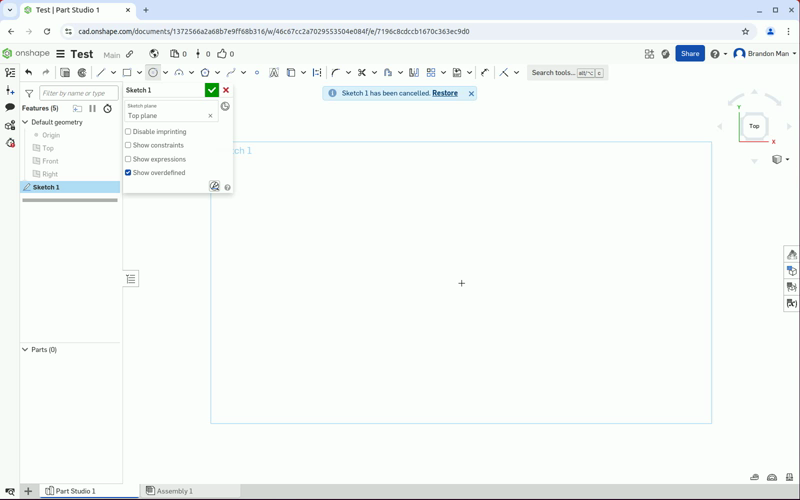
click(461, 282)
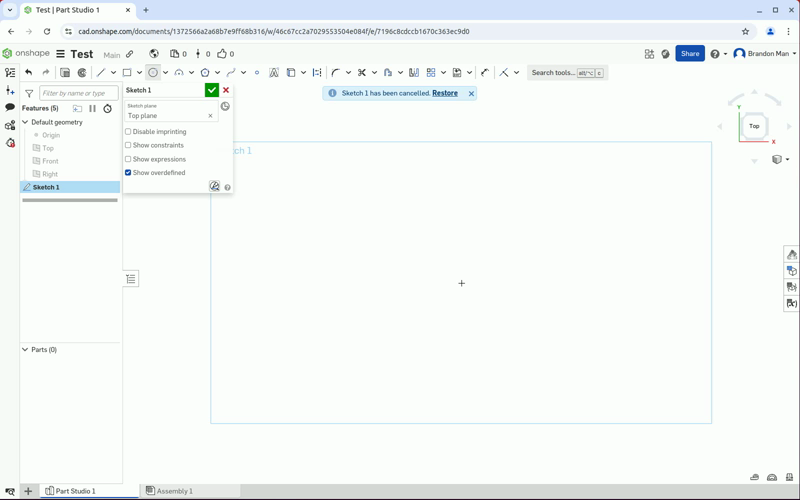
key_up(shift)
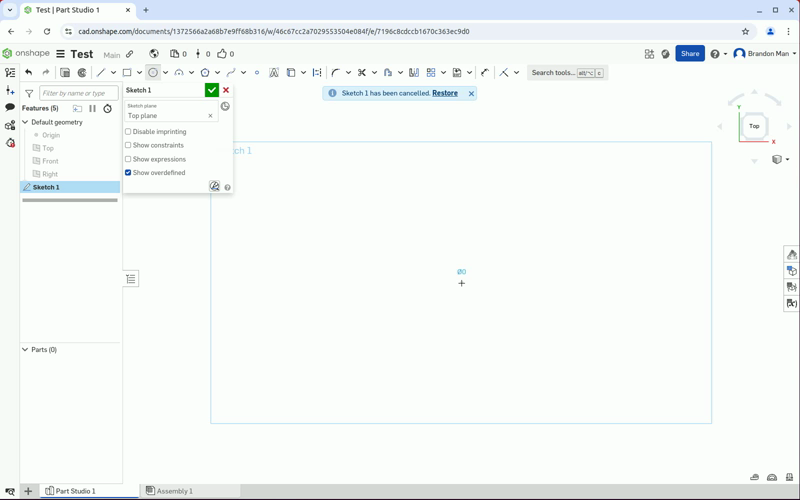
mouse_move(565, 282)
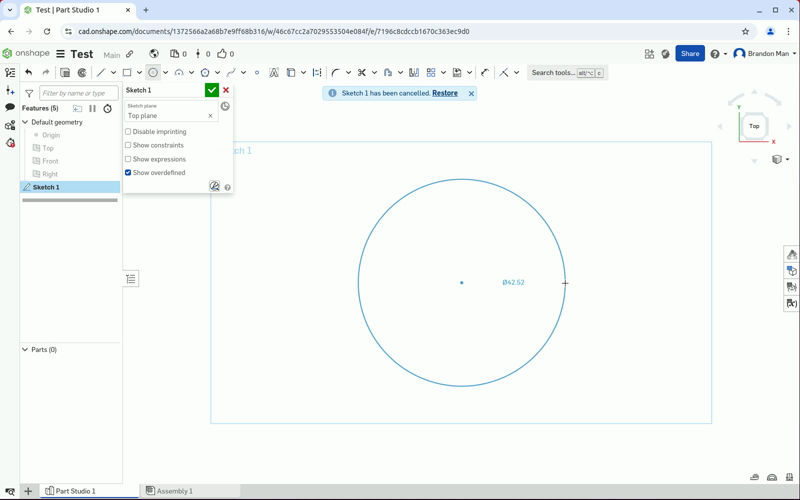
click(565, 282)
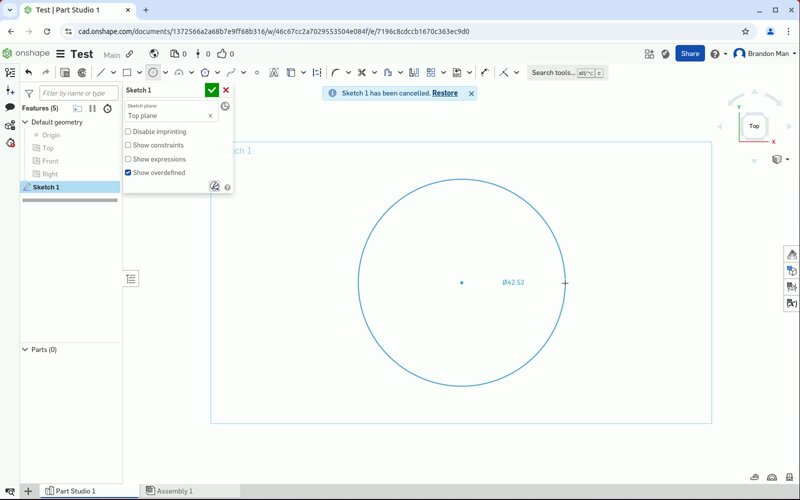
key(esc)
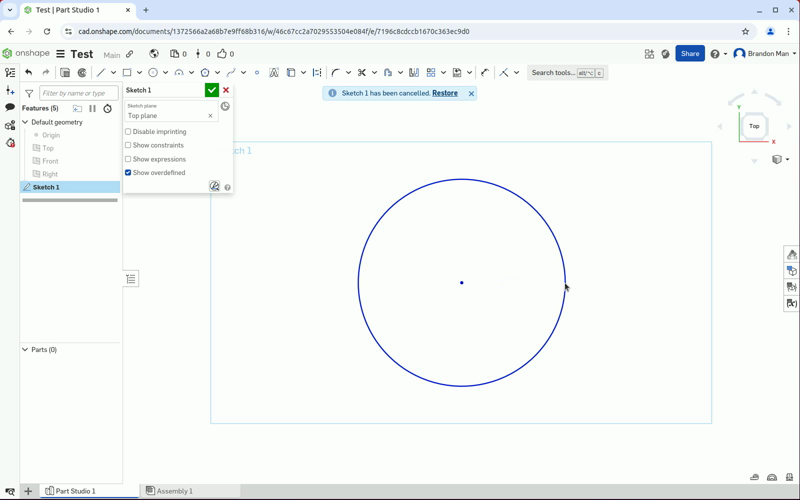
mouse_move(436, 265)
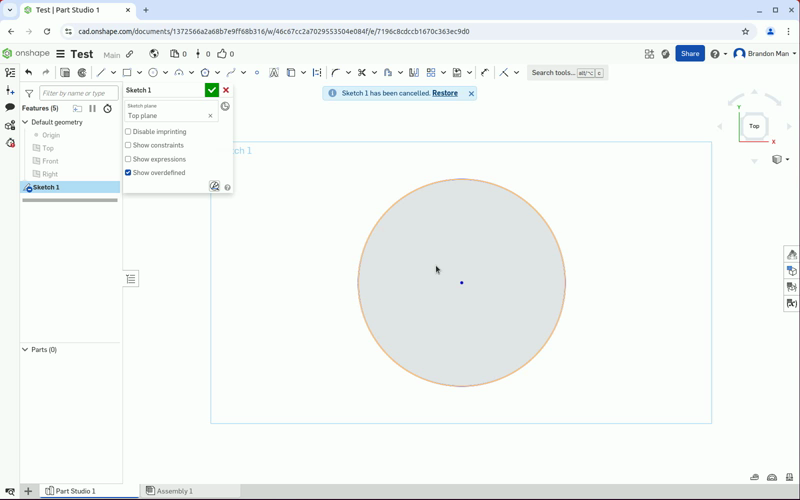
click(436, 265)
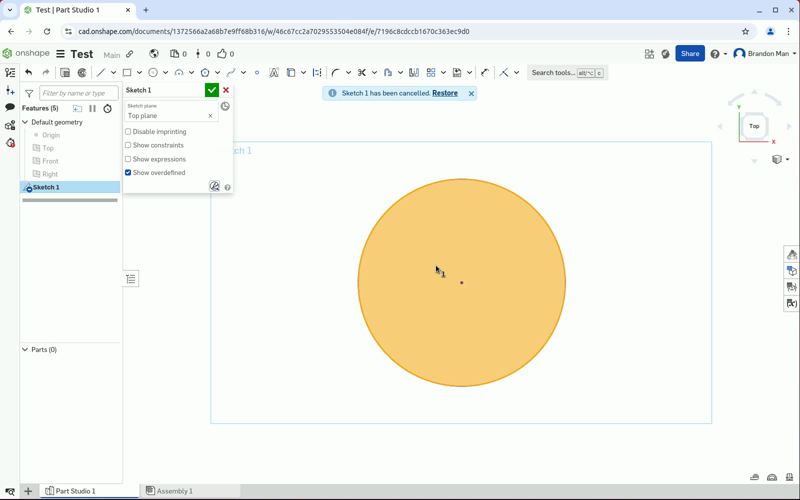
mouse_move(73, 352)
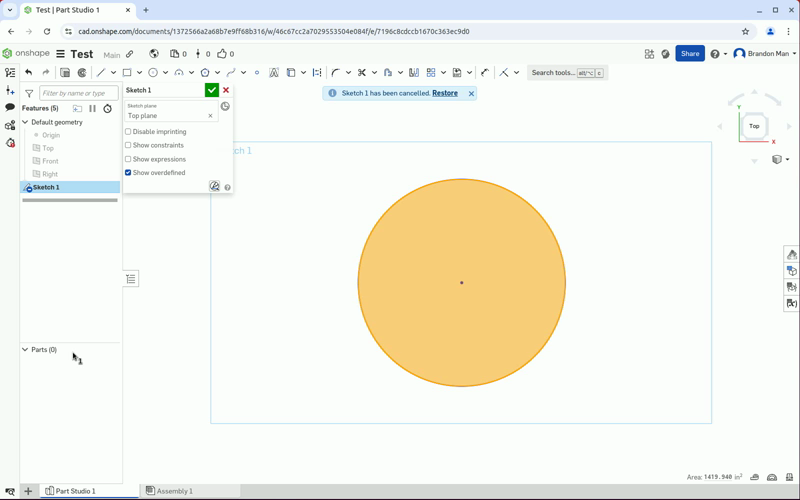
key(shift+y)
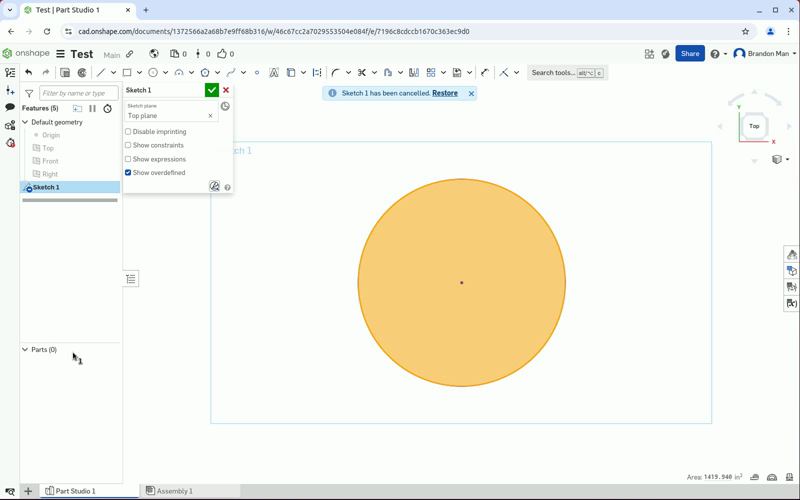
key(shift+e)
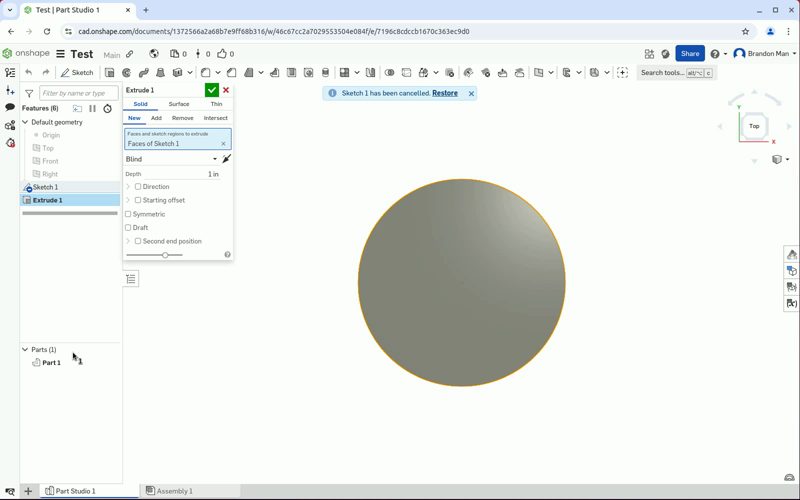
mouse_move(143, 106)
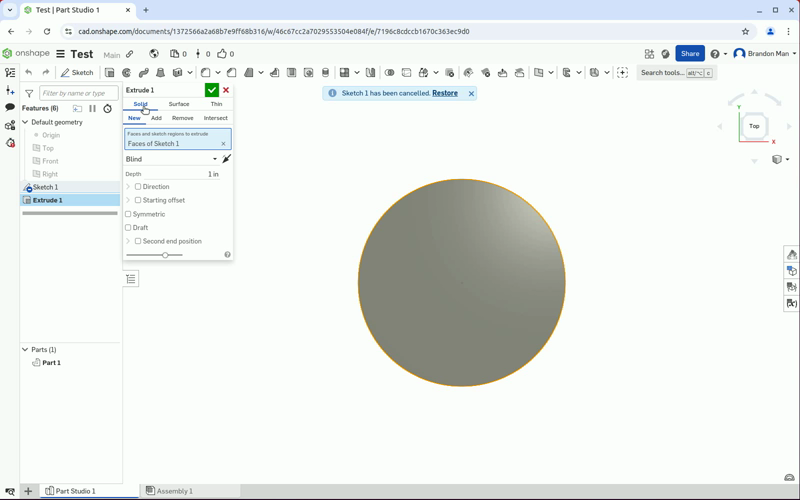
click(143, 106)
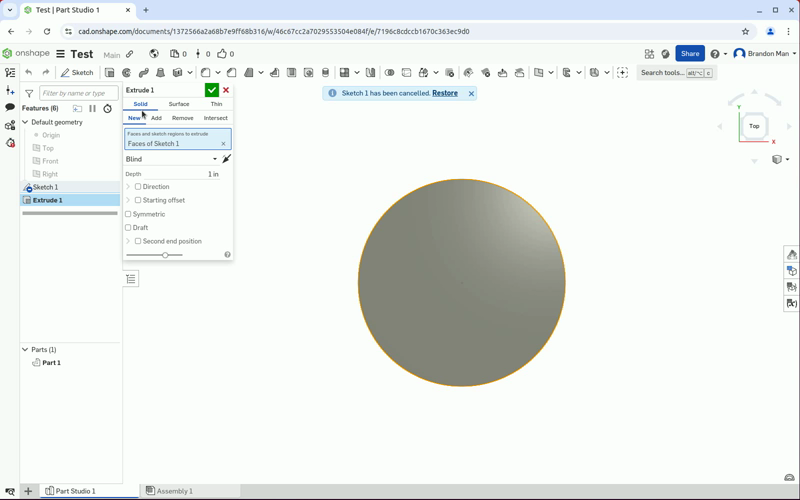
mouse_move(137, 120)
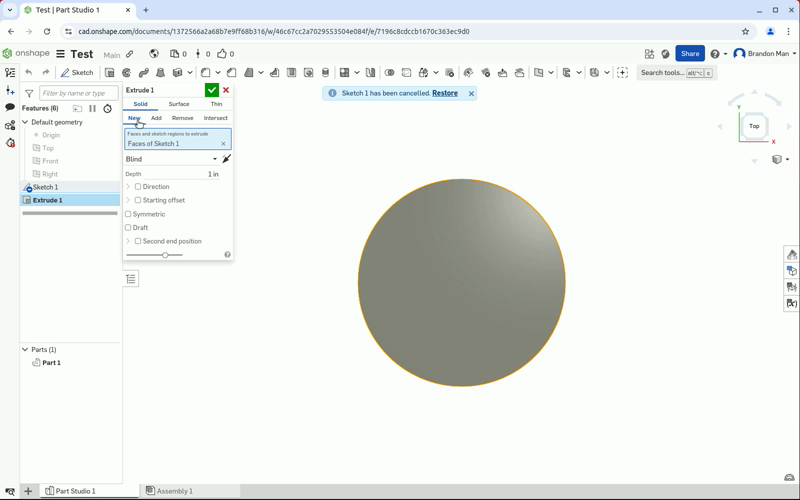
click(137, 120)
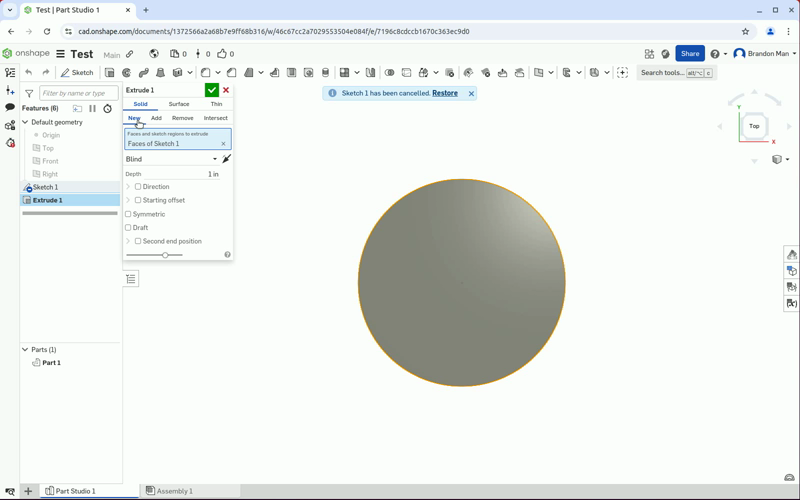
key(tab, 4)
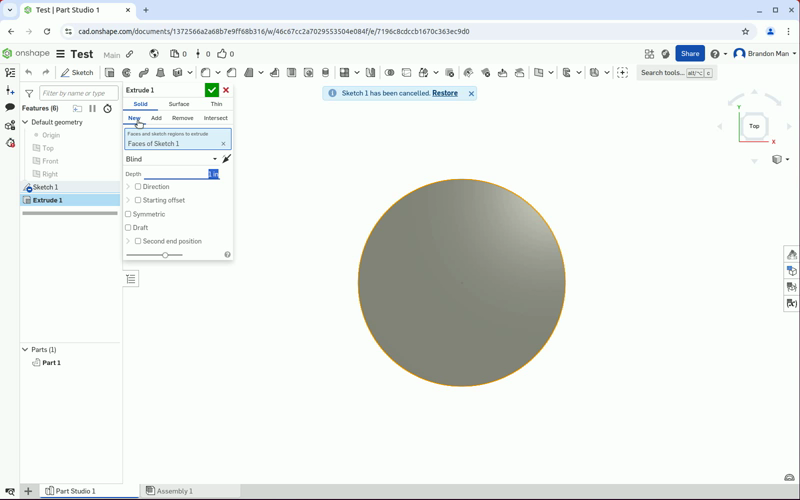
text(0.963)
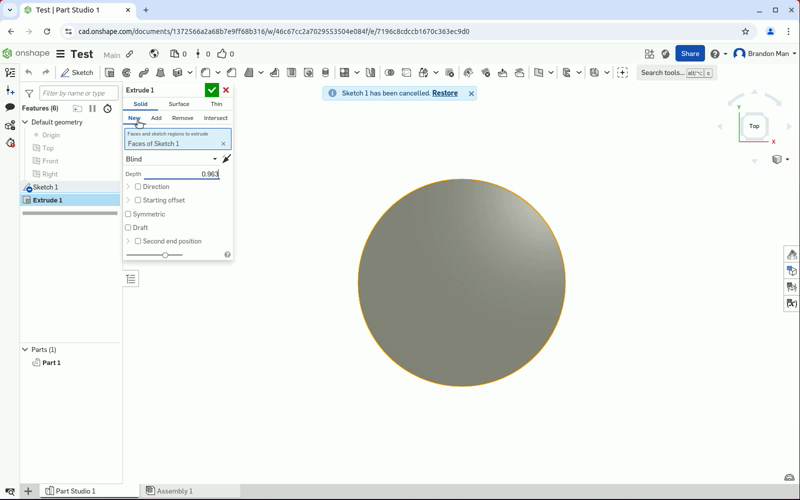
key(enter)
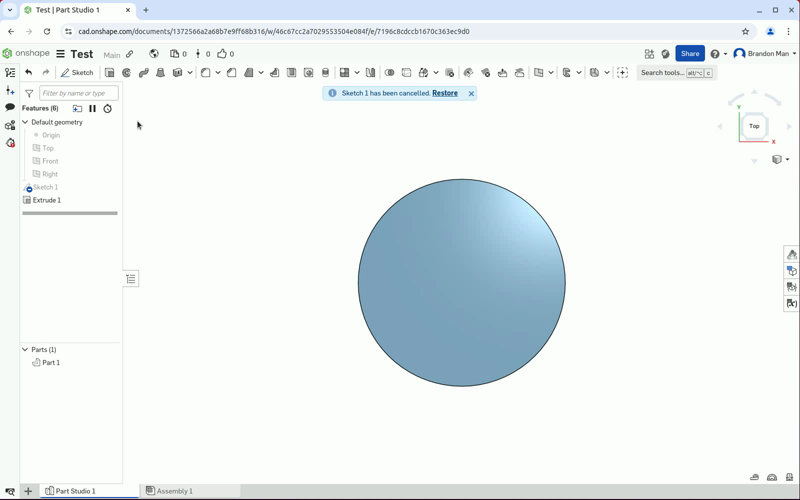
key(shift+h)
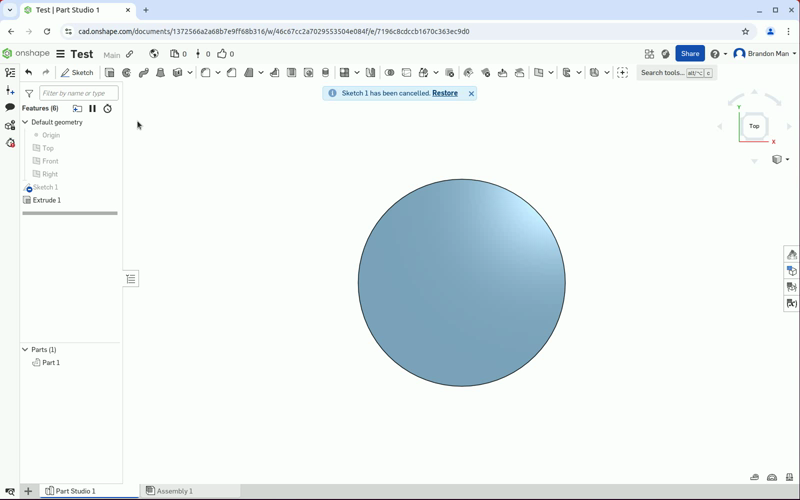
key(shift+h)
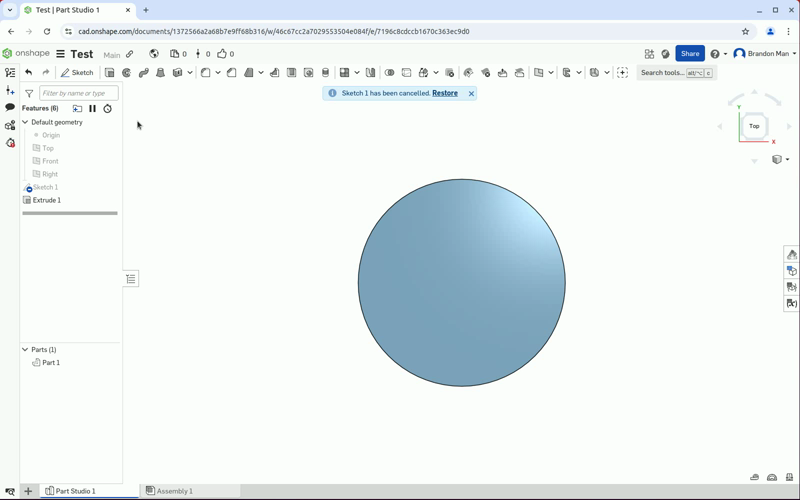
mouse_move(73, 189)
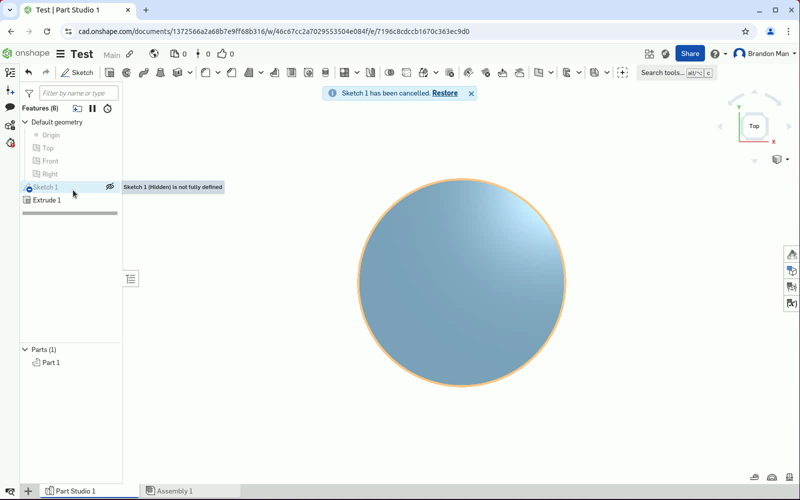
click(73, 189)
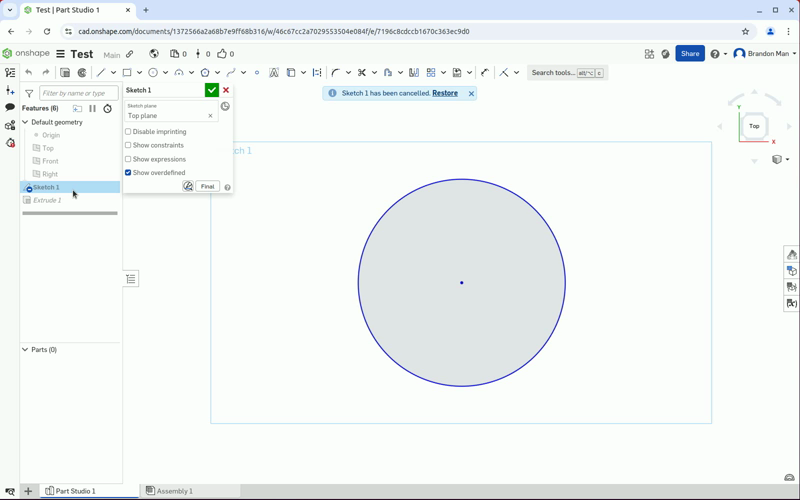
mouse_move(229, 92)
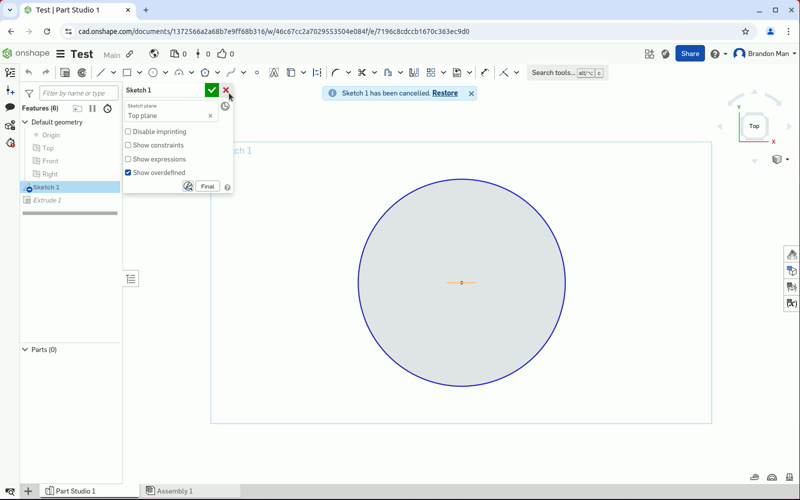
click(229, 92)
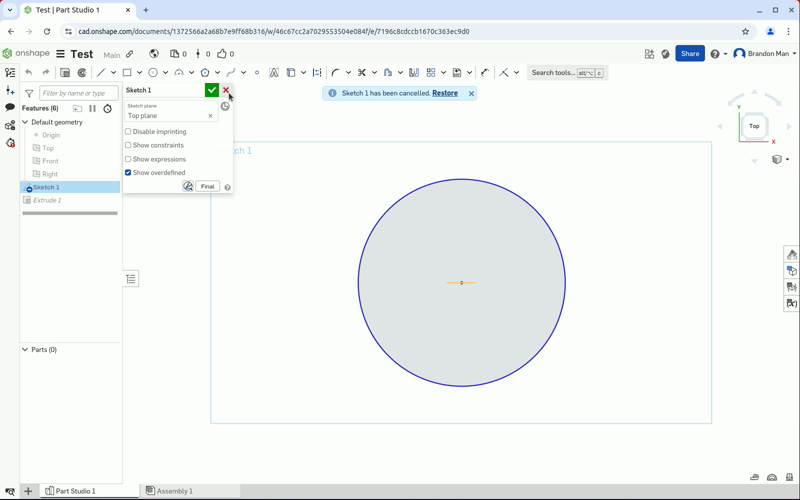
key(shift+s)
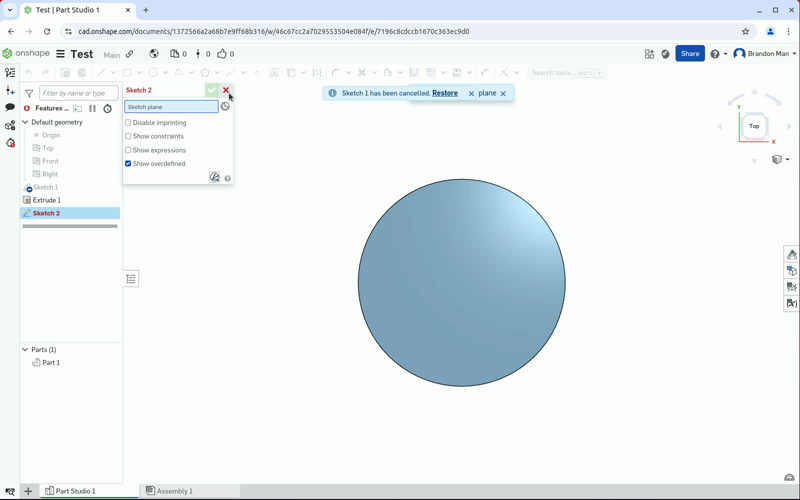
mouse_move(73, 150)
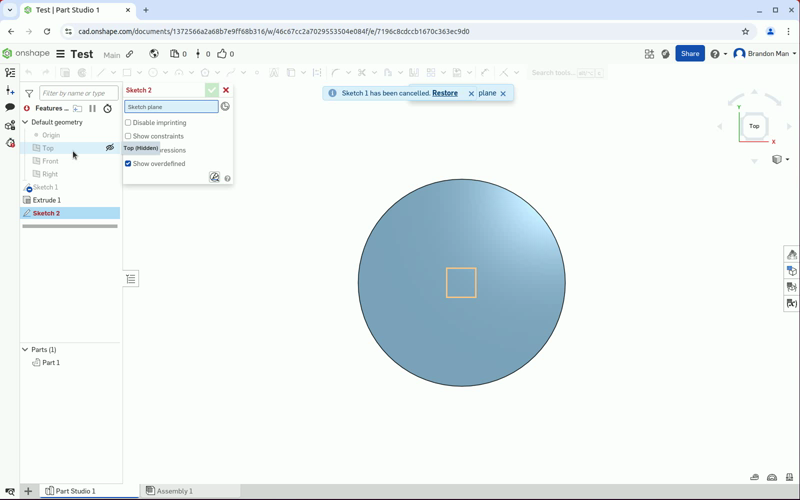
click(73, 150)
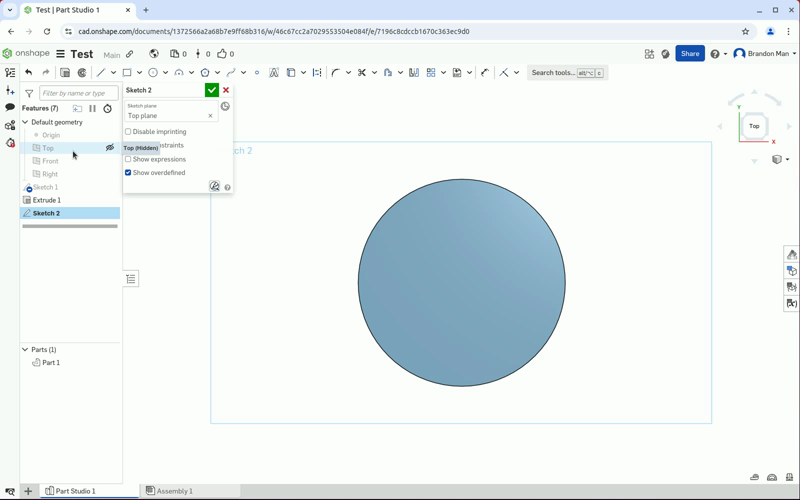
mouse_move(73, 352)
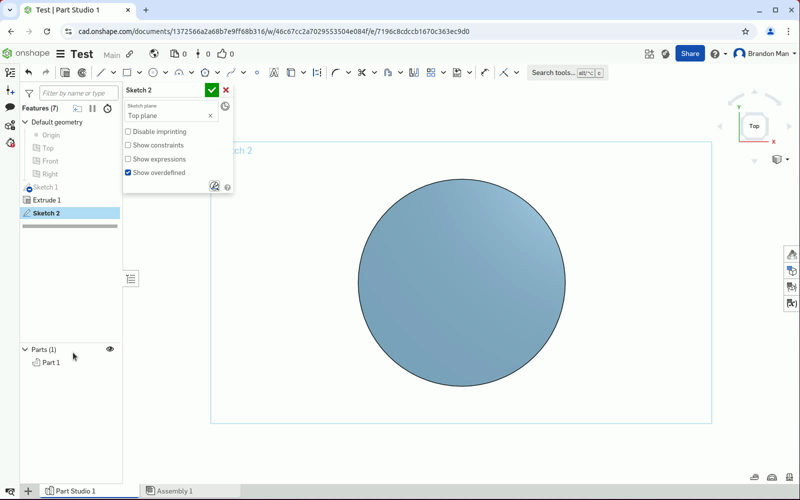
key(y)
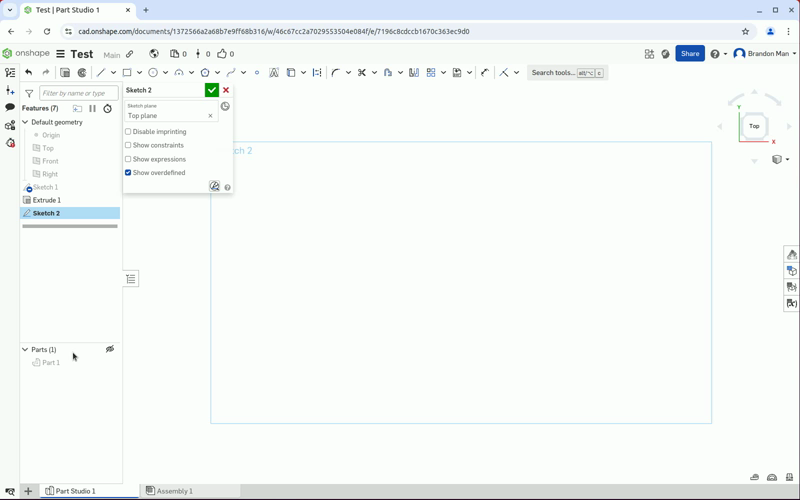
key(c)
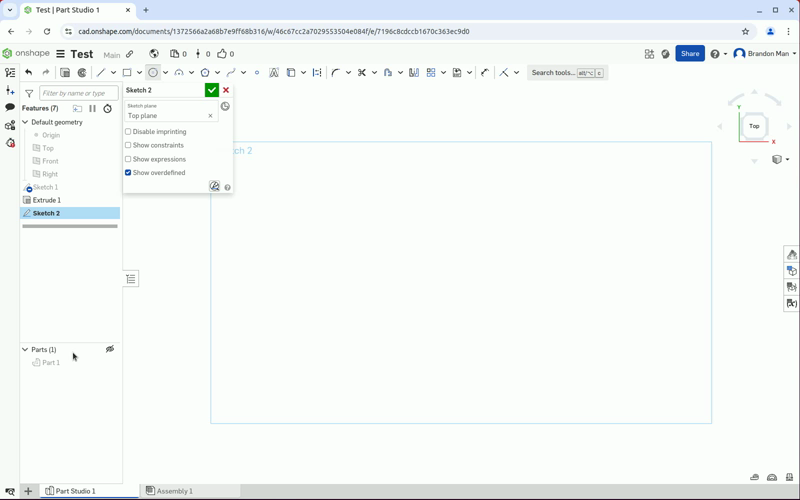
key_down(shift)
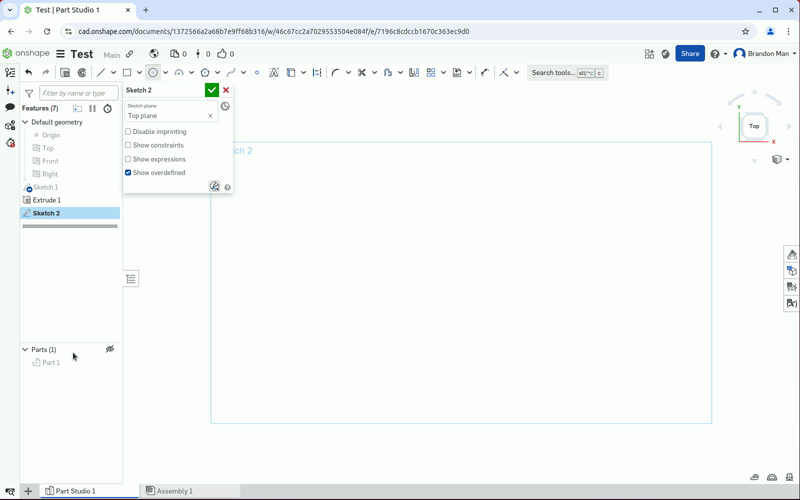
mouse_move(461, 282)
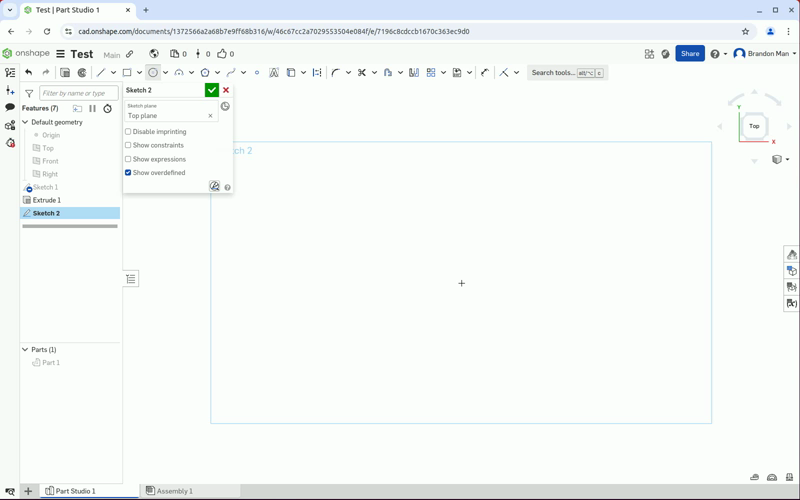
click(461, 282)
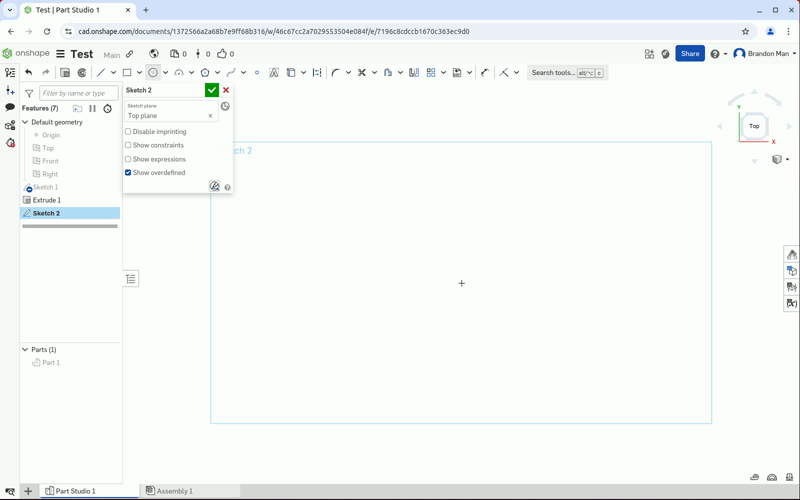
key_up(shift)
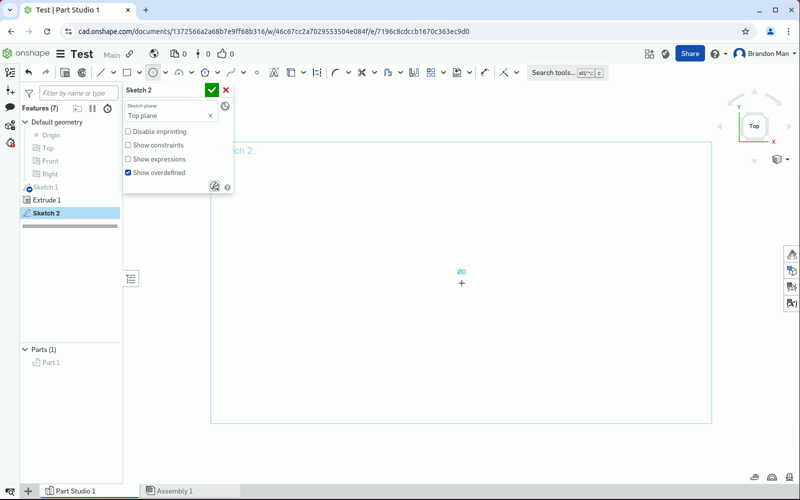
mouse_move(538, 282)
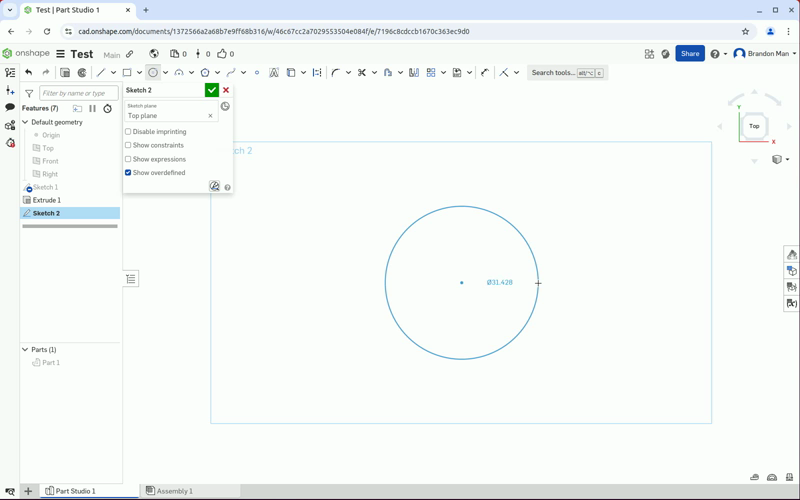
click(538, 282)
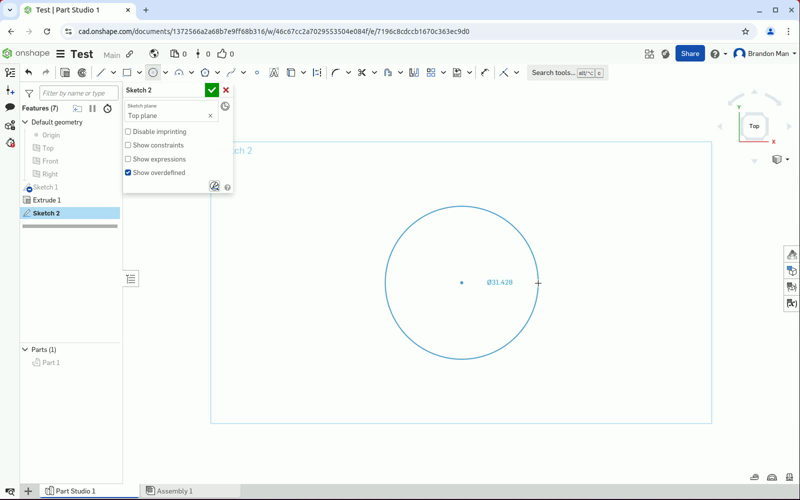
key(esc)
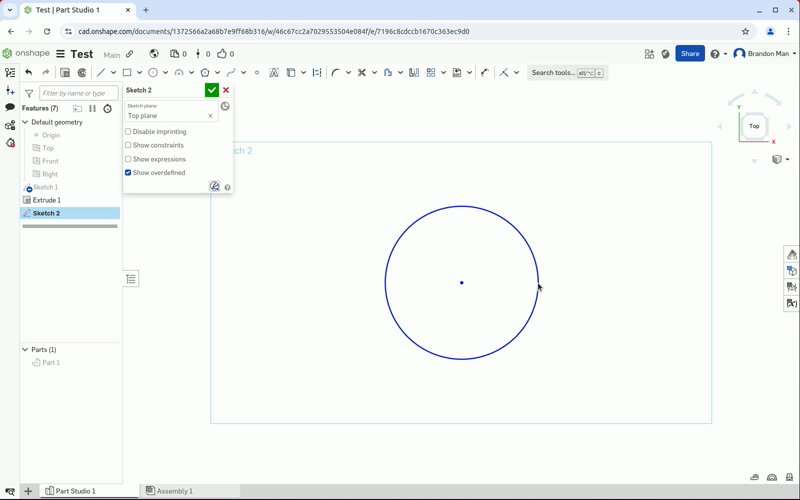
mouse_move(455, 269)
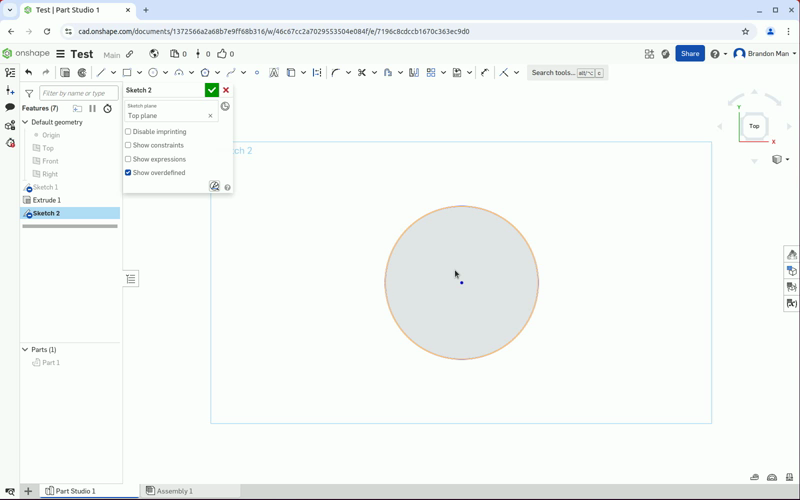
click(455, 269)
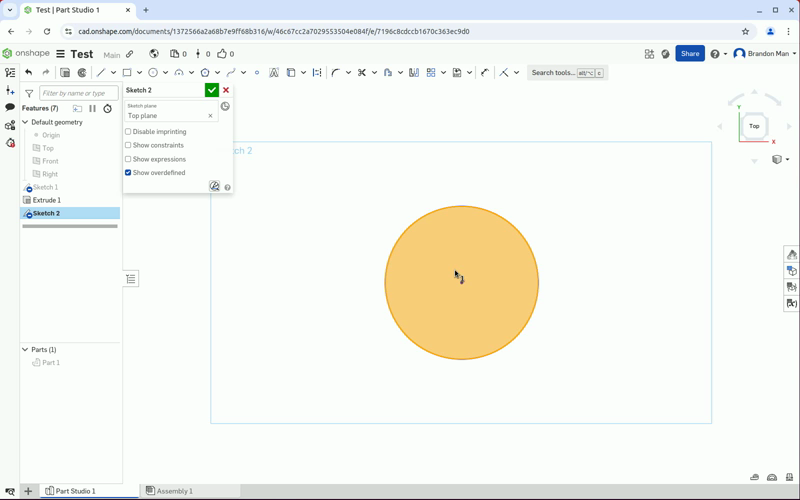
mouse_move(73, 352)
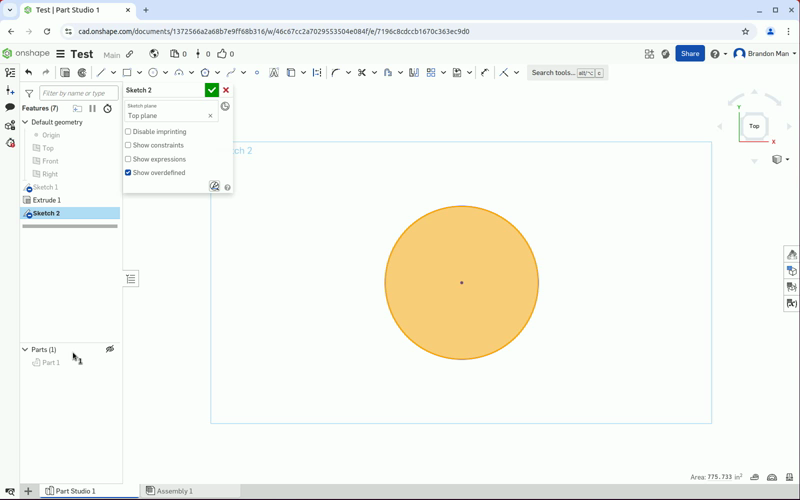
key(shift+y)
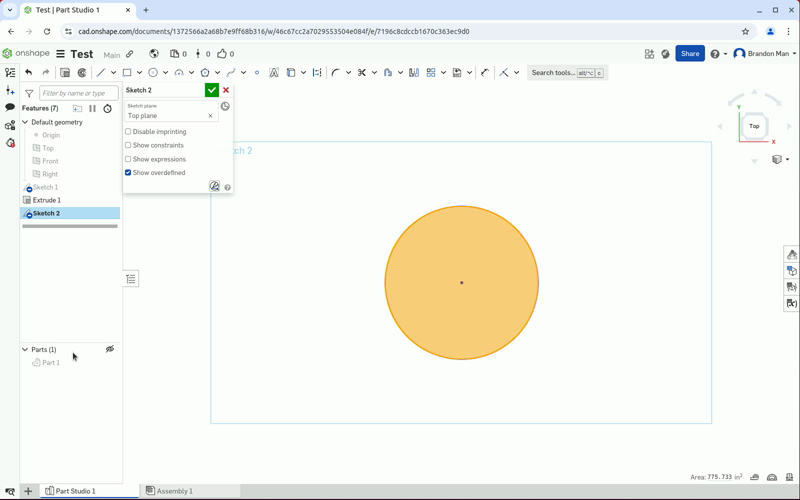
key(shift+e)
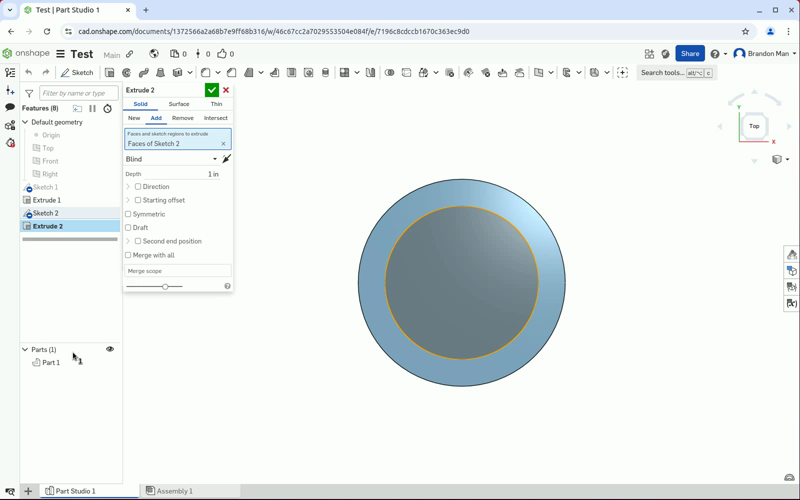
mouse_move(143, 106)
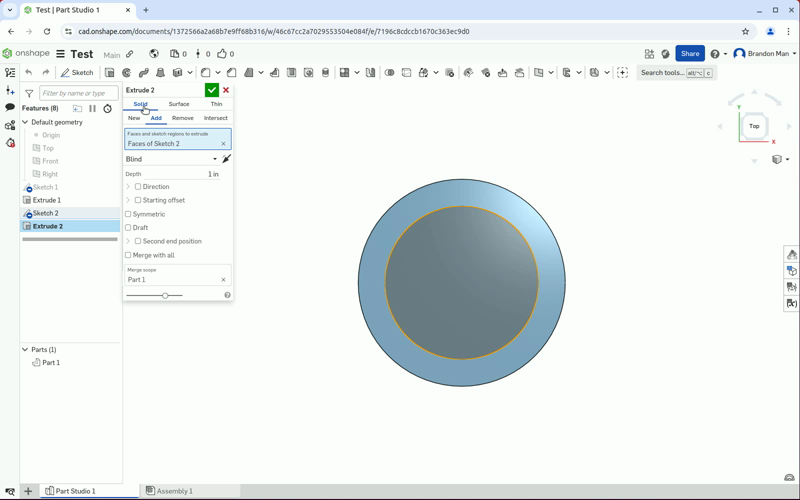
click(143, 106)
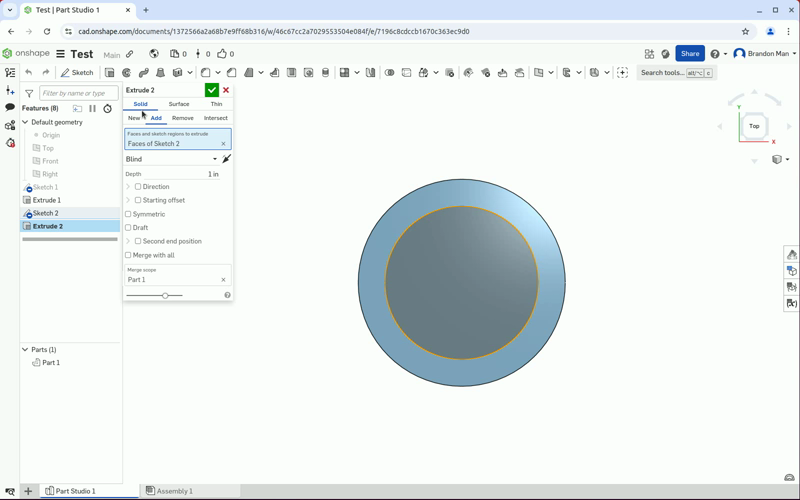
mouse_move(137, 120)
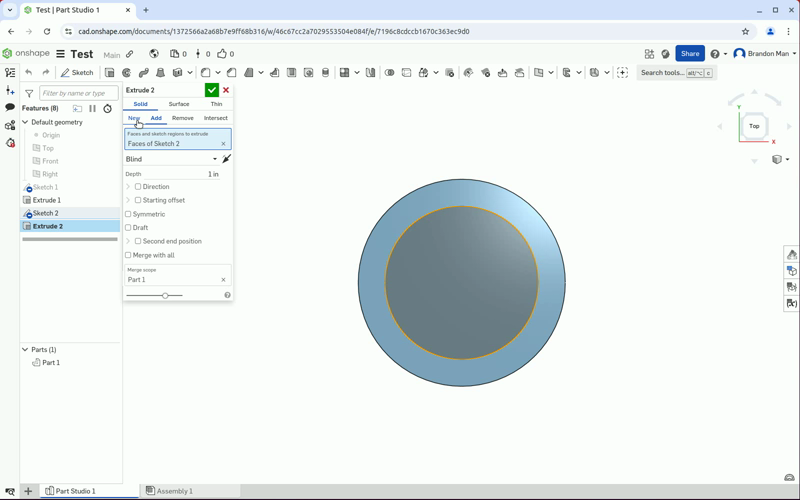
click(137, 120)
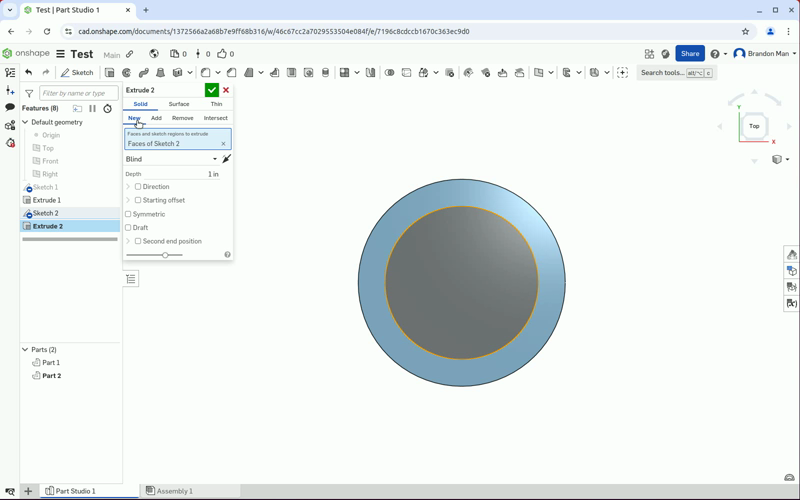
key(tab, 4)
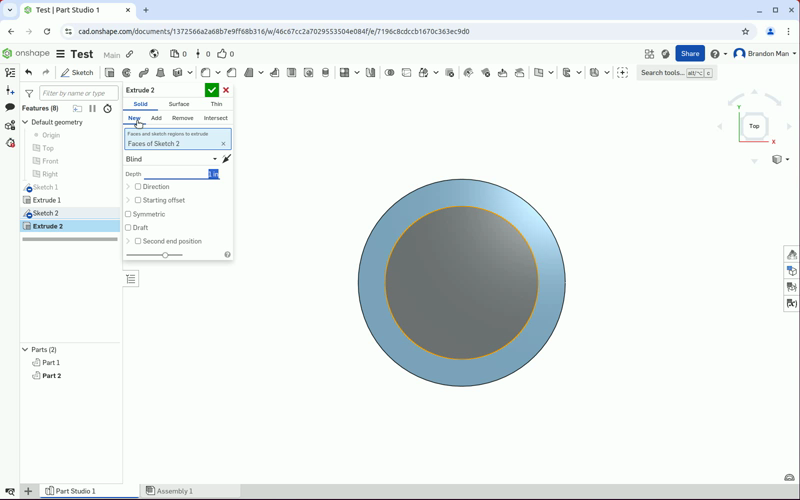
text(1.926)
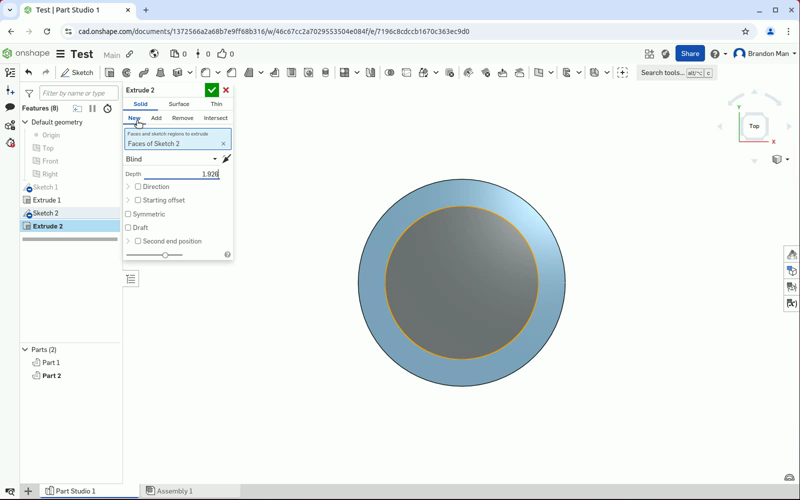
key(enter)
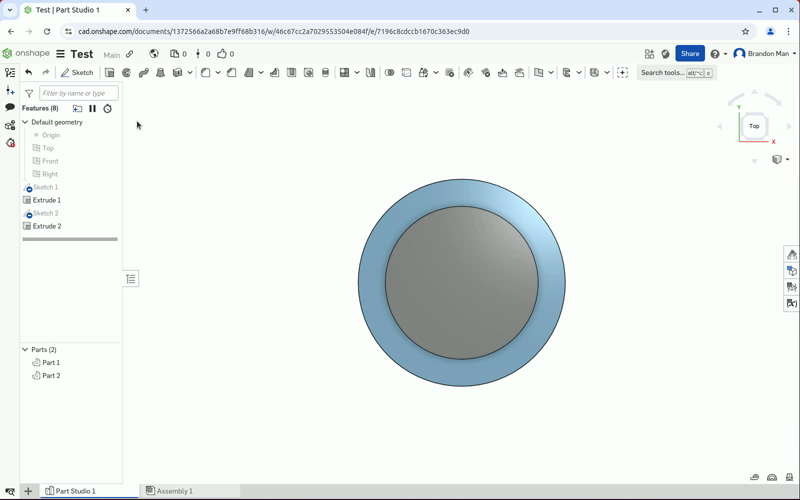
key(shift+h)
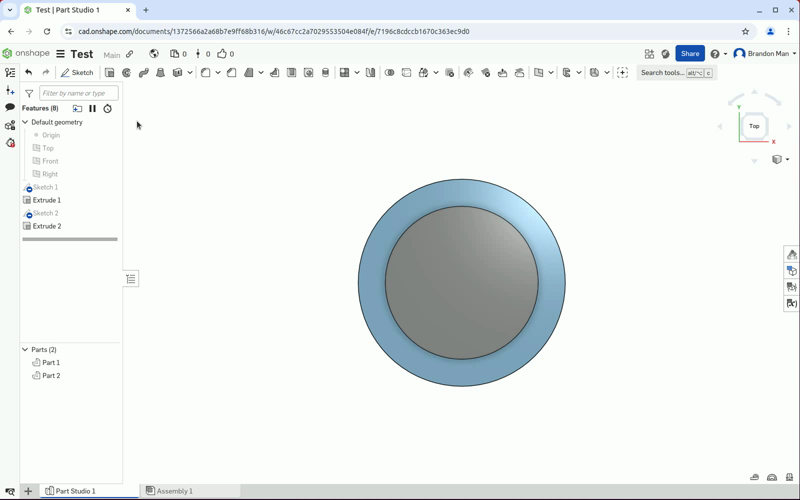
key(shift+h)
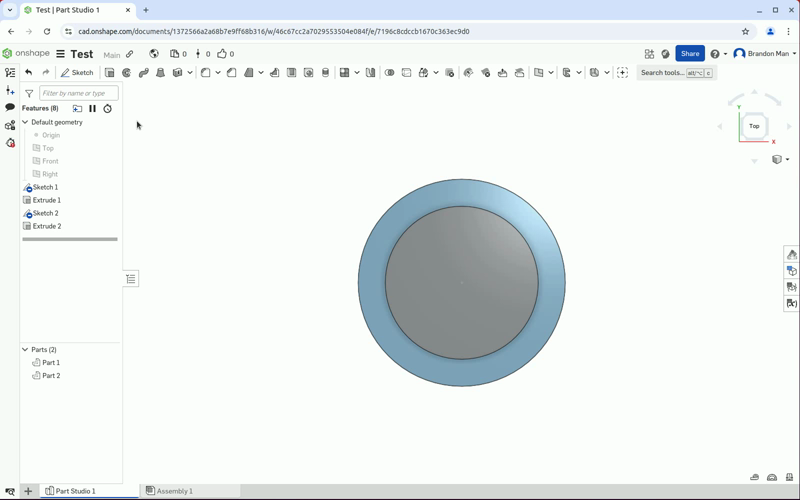
key(shift+7)
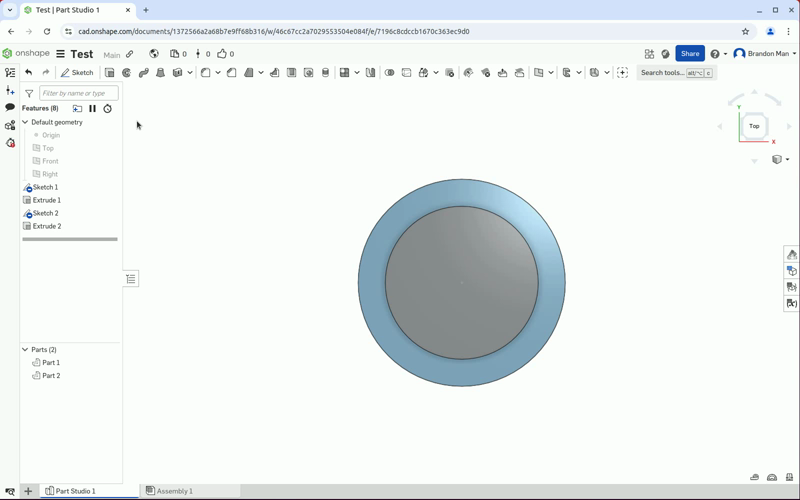
key(up, 3)
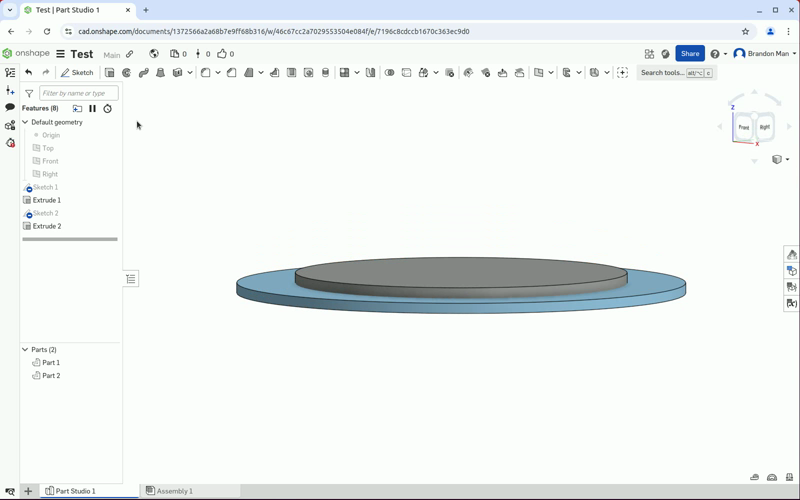
key(left, 3)
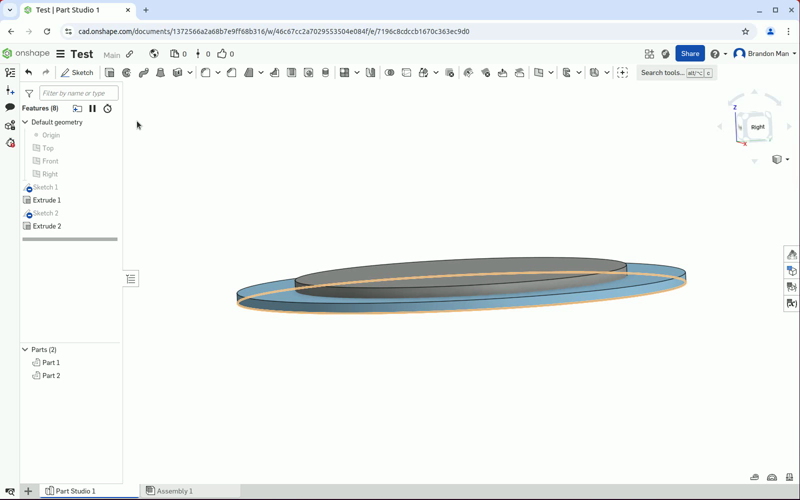
key(right, 3)
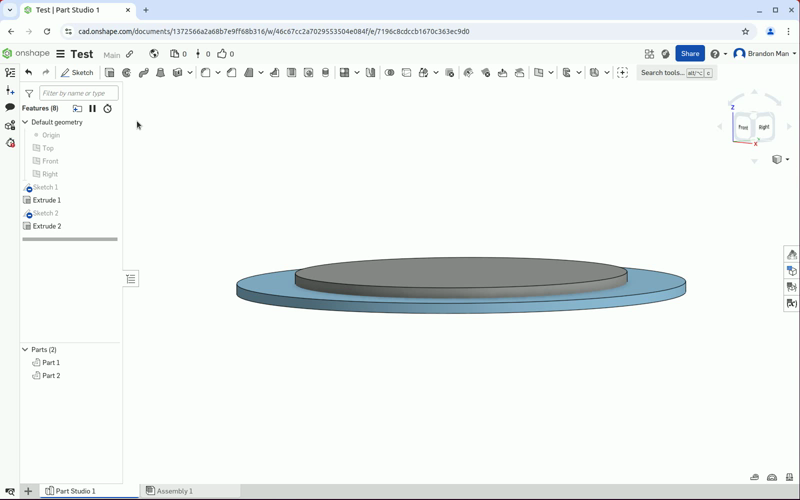
key(down, 3)
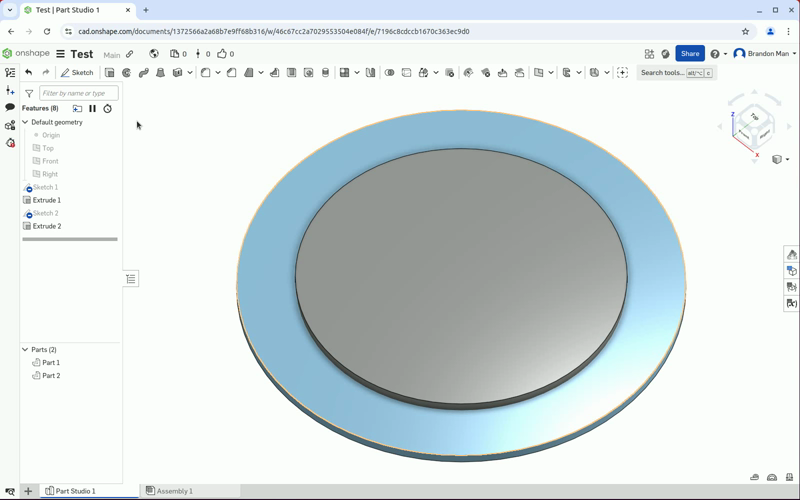
mouse_move(73, 189)
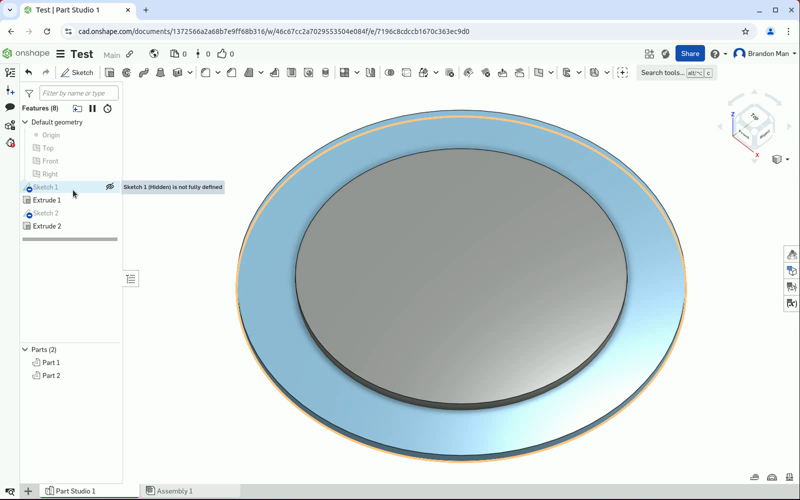
click(73, 189)